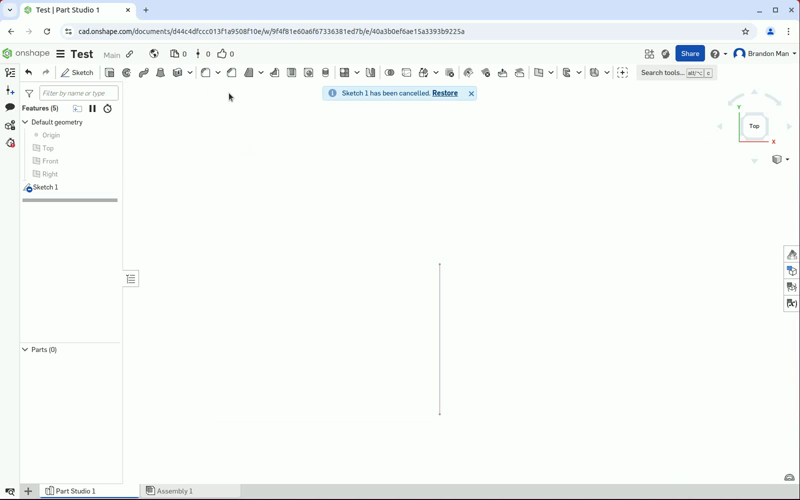
key(shift+h)
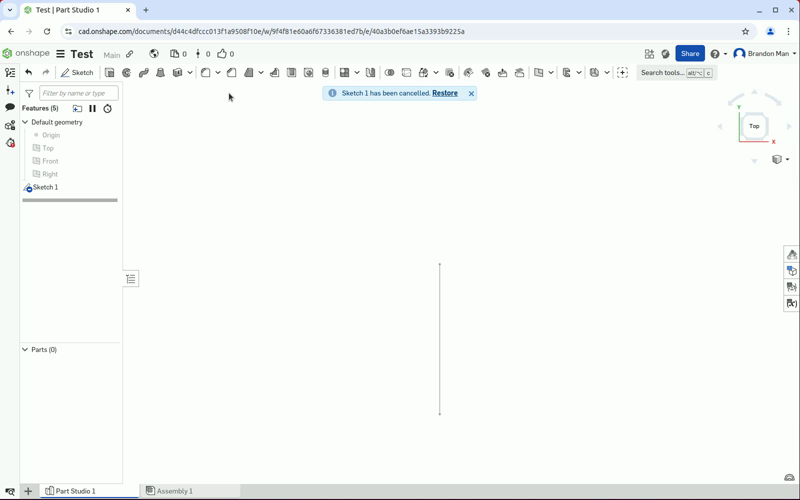
key(shift+s)
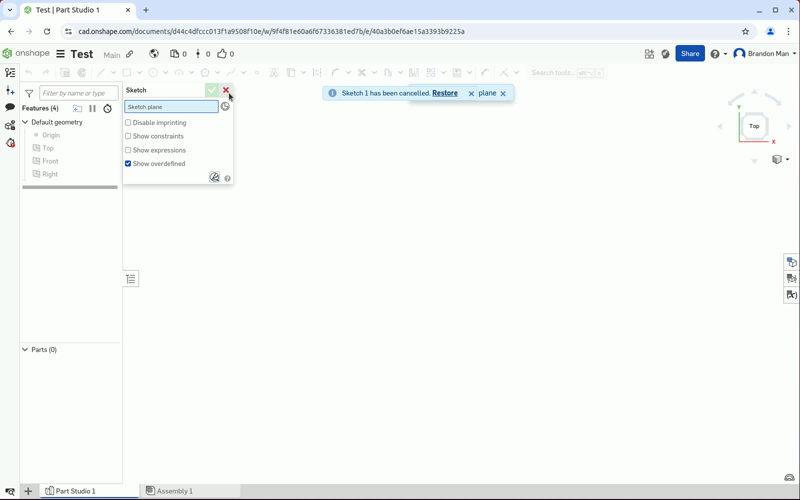
mouse_move(73, 150)
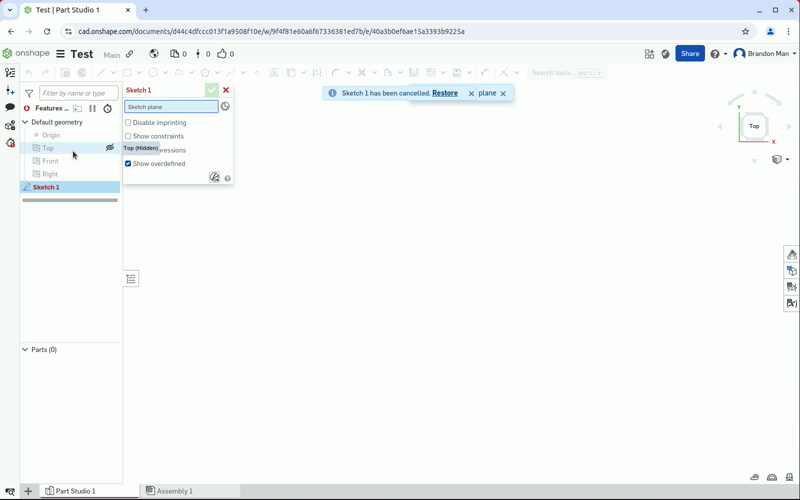
click(73, 150)
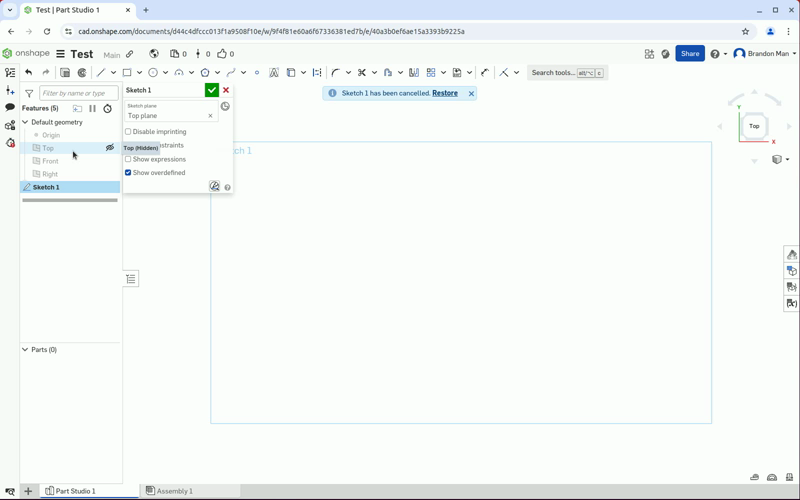
mouse_move(73, 352)
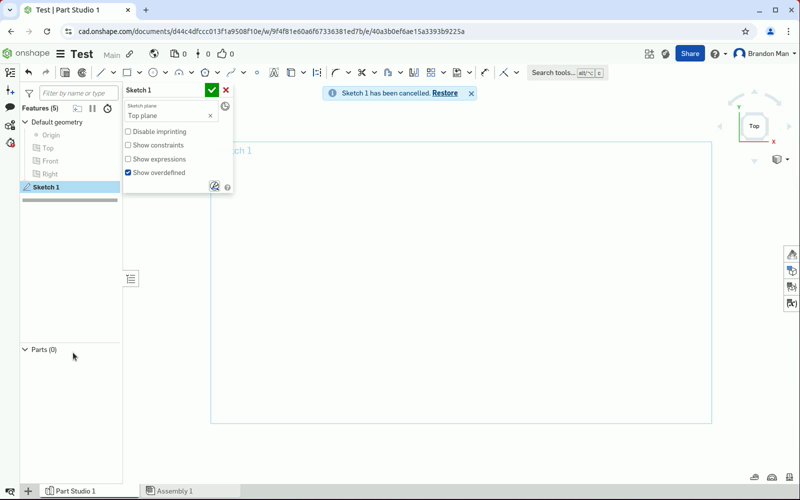
key(y)
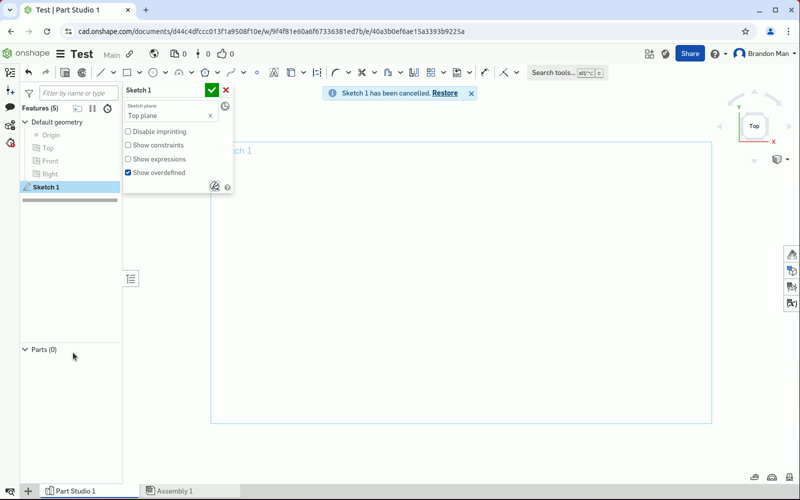
key(c)
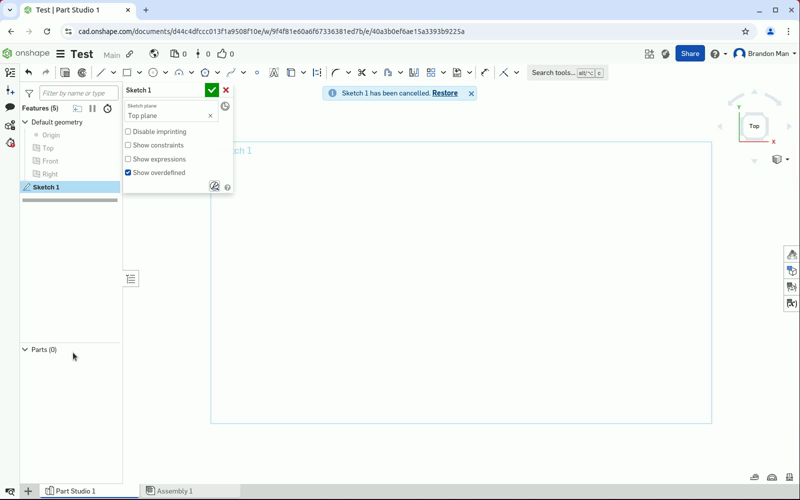
key_down(shift)
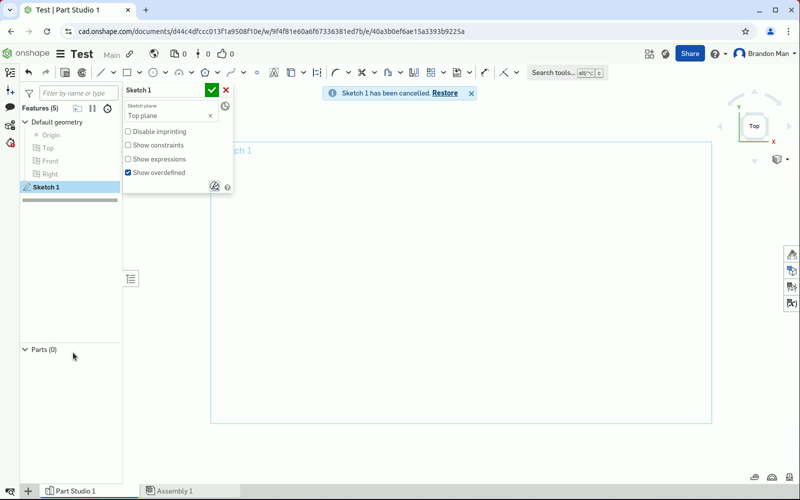
mouse_move(461, 282)
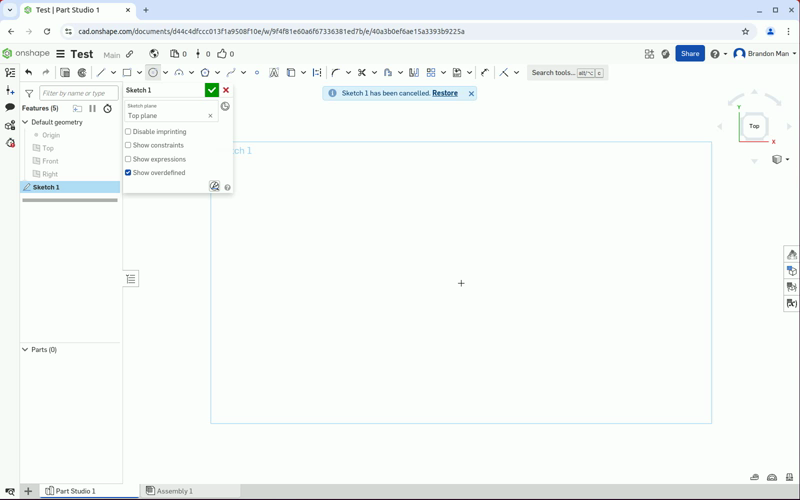
click(461, 282)
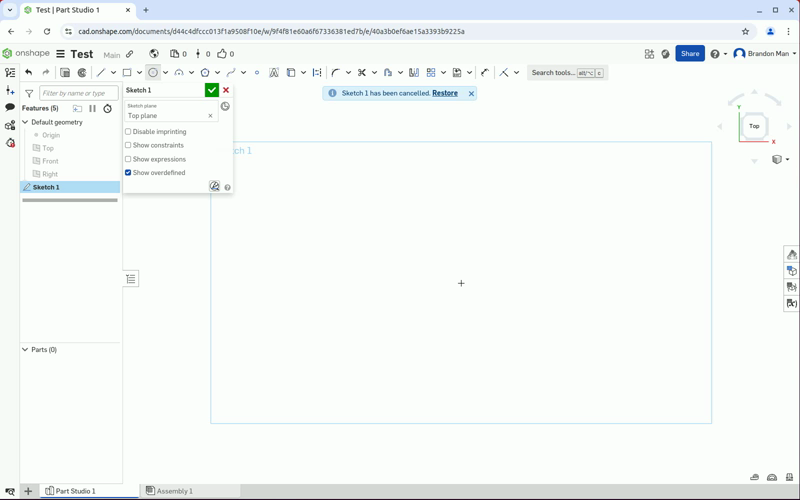
key_up(shift)
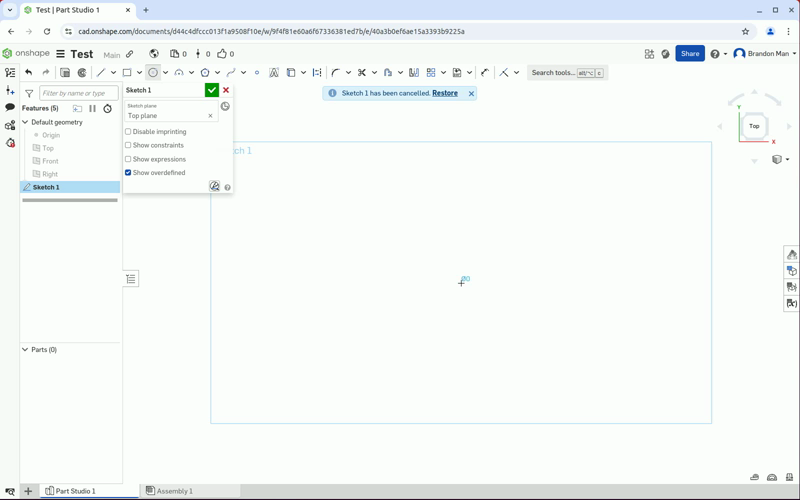
mouse_move(552, 282)
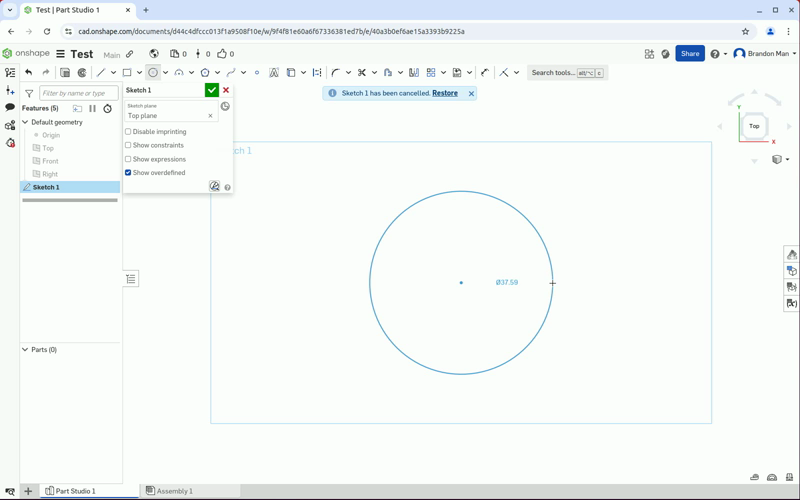
click(552, 282)
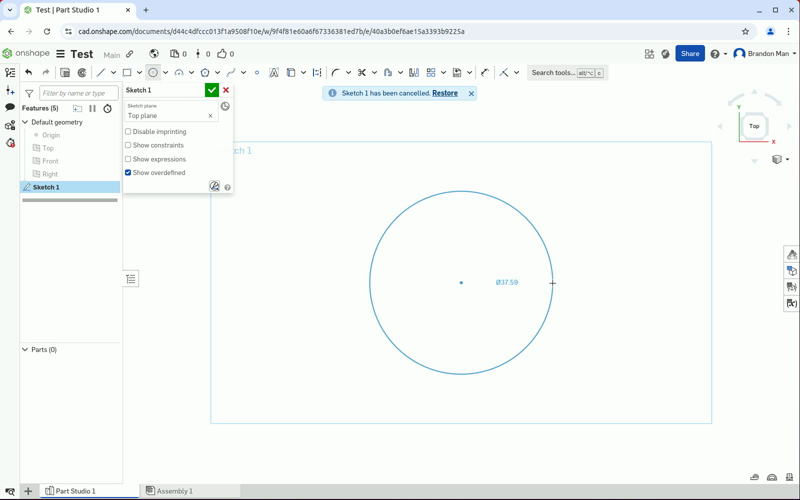
key(esc)
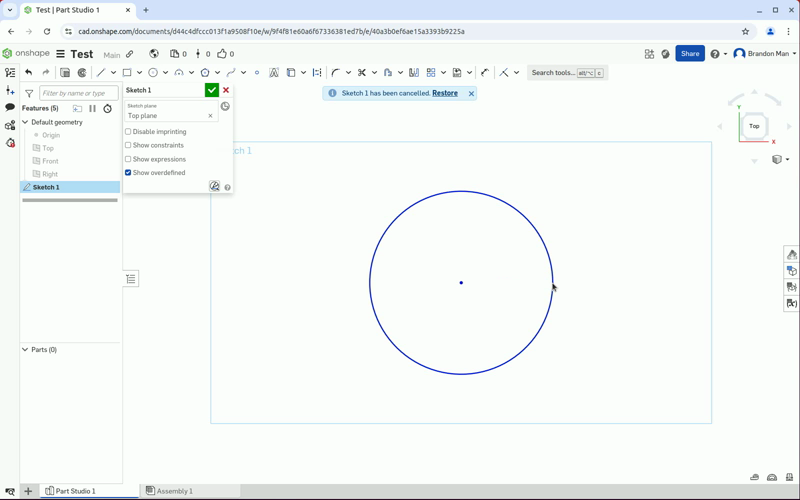
mouse_move(531, 303)
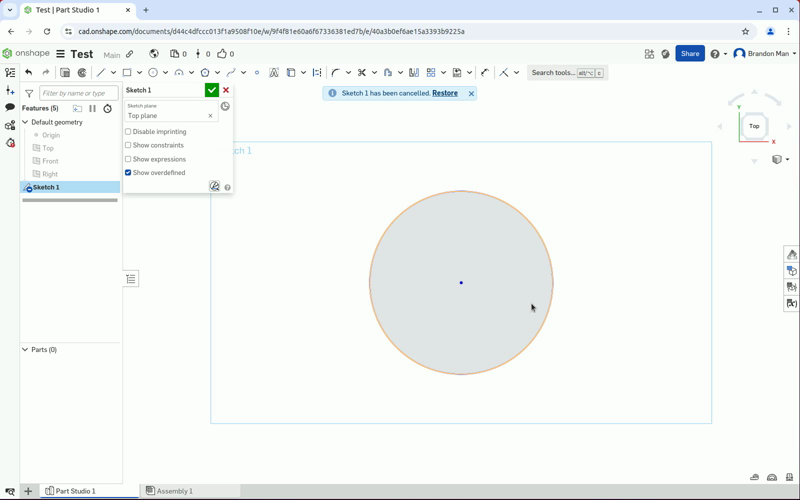
click(531, 303)
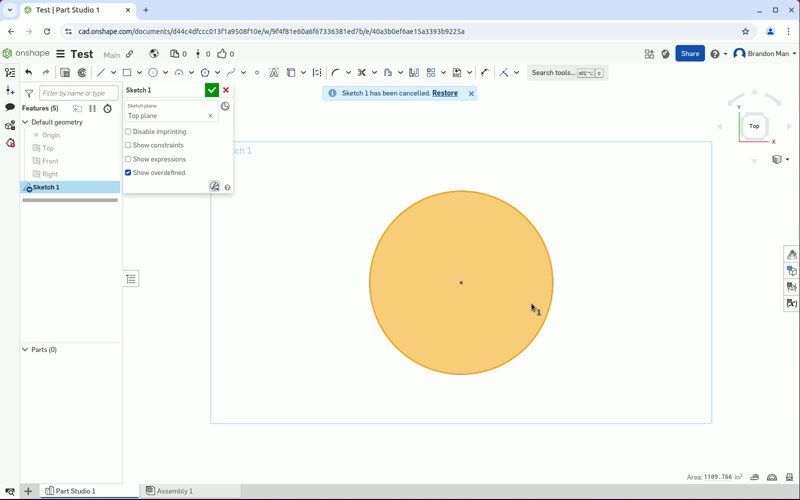
mouse_move(73, 352)
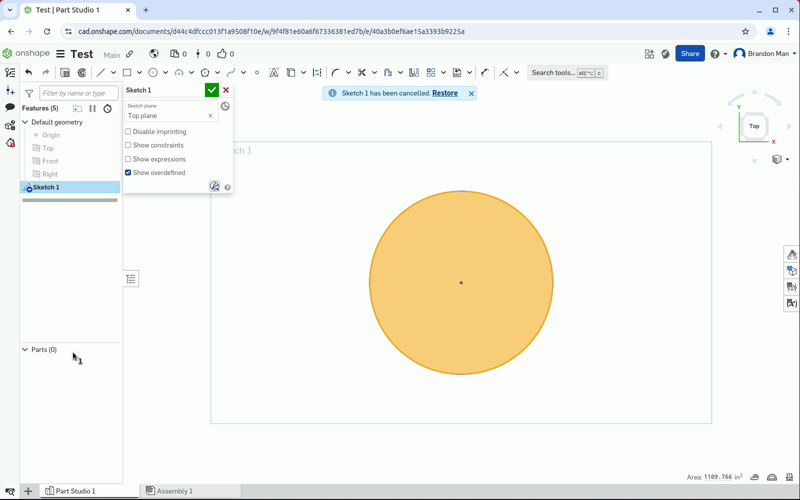
key(shift+y)
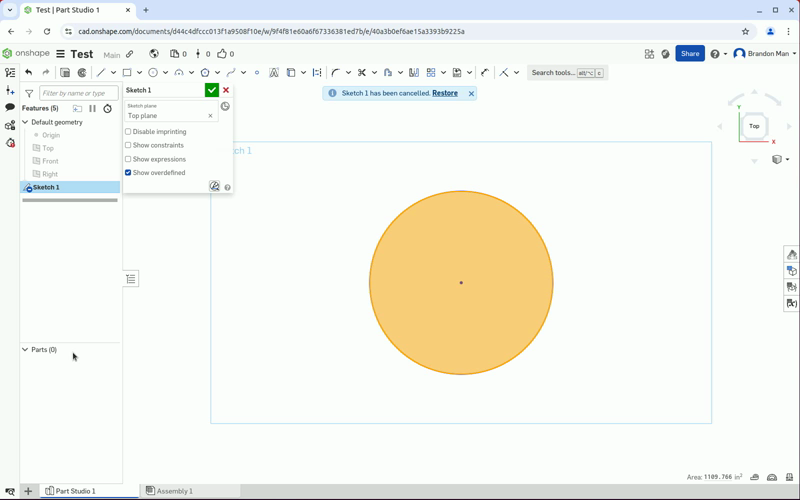
key(shift+e)
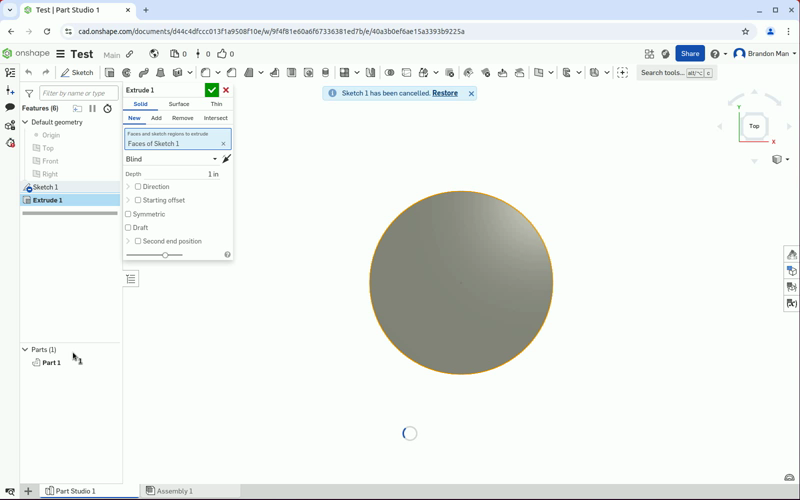
mouse_move(143, 106)
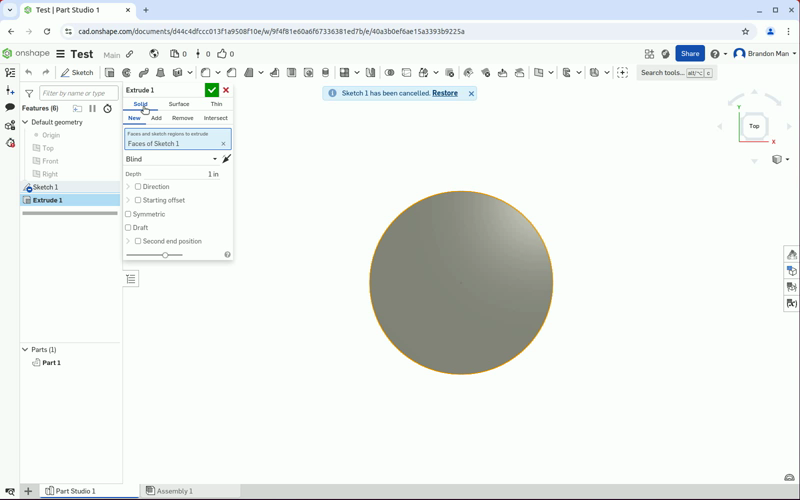
click(143, 106)
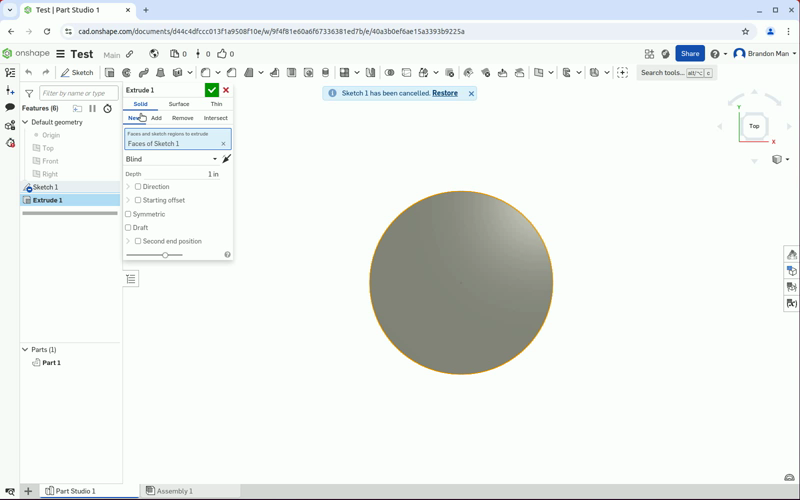
mouse_move(137, 120)
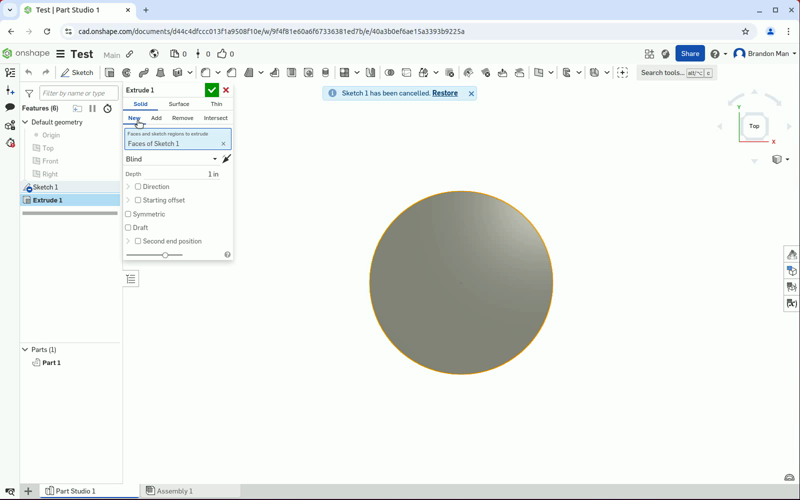
click(137, 120)
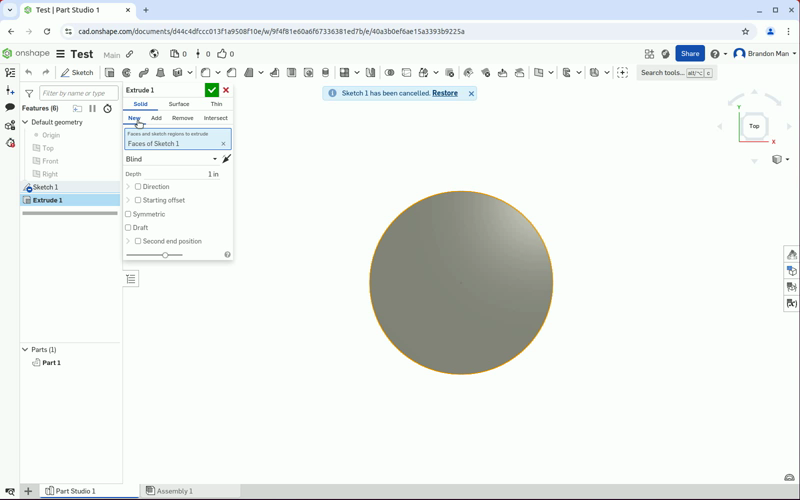
key(tab, 4)
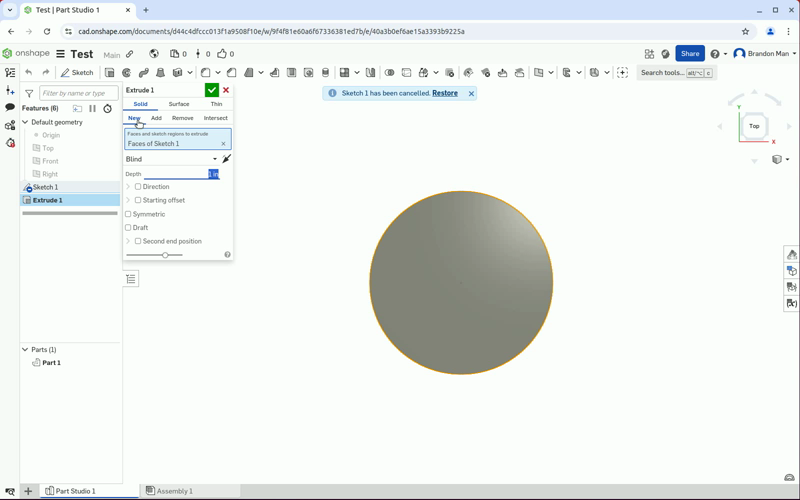
text(11.554)
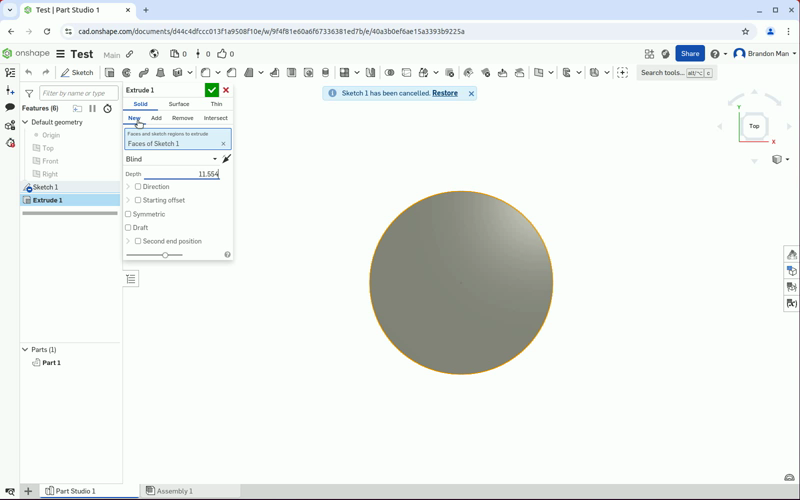
key(enter)
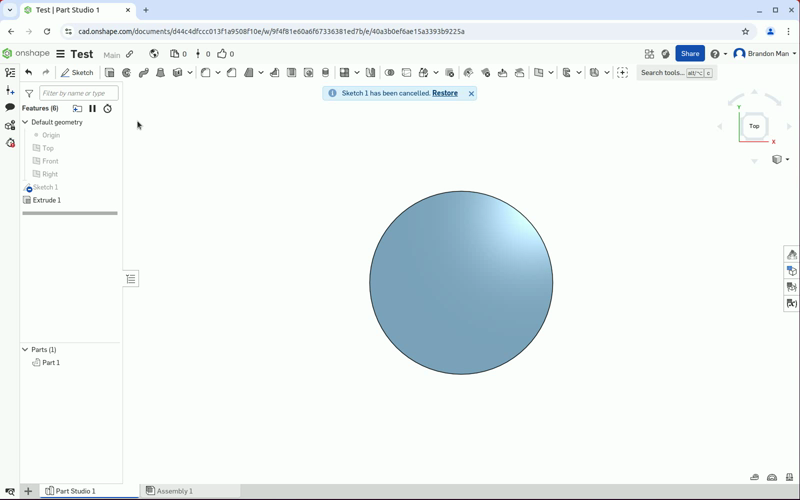
key(shift+h)
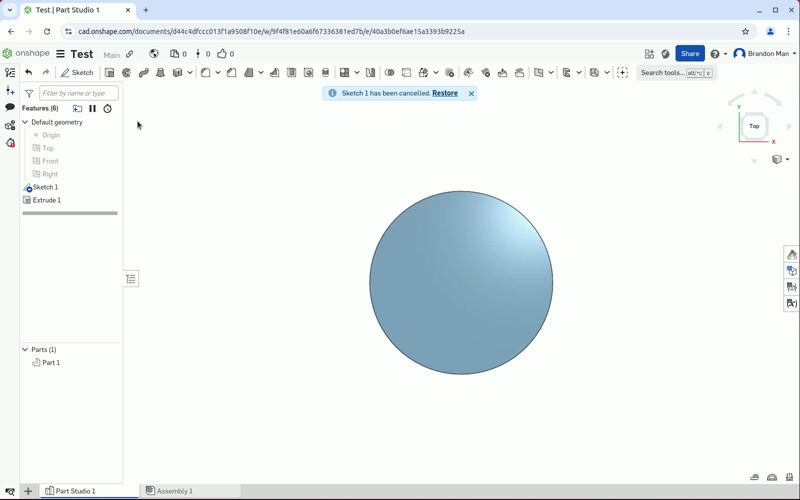
key(shift+h)
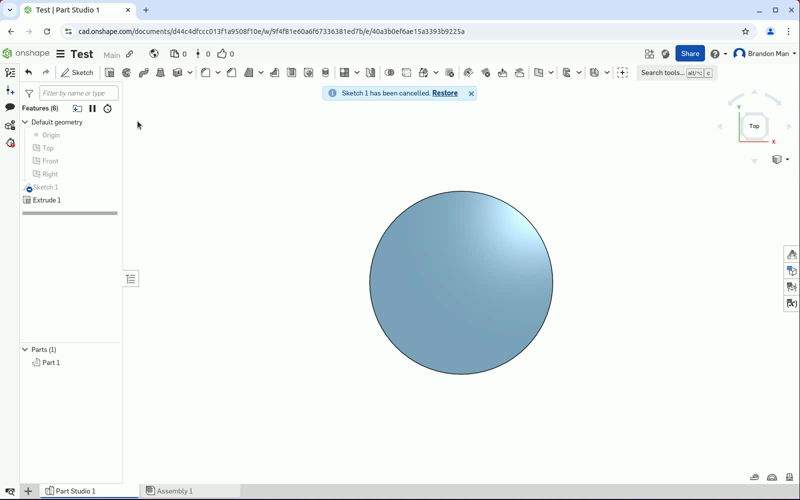
mouse_move(73, 189)
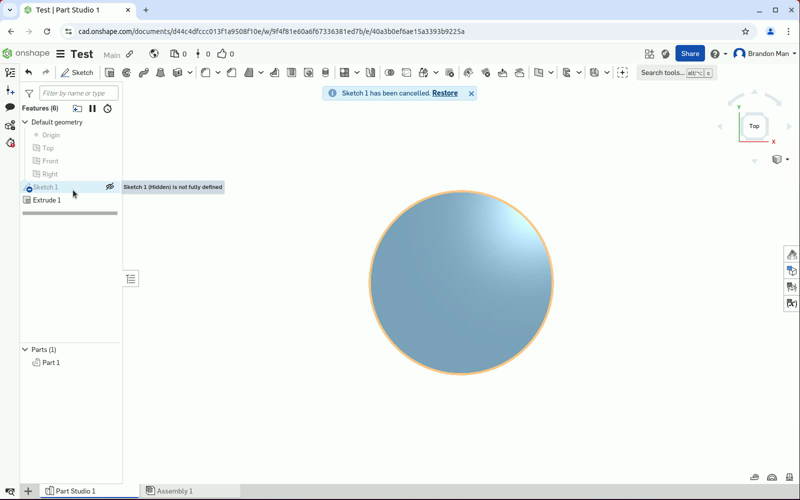
click(73, 189)
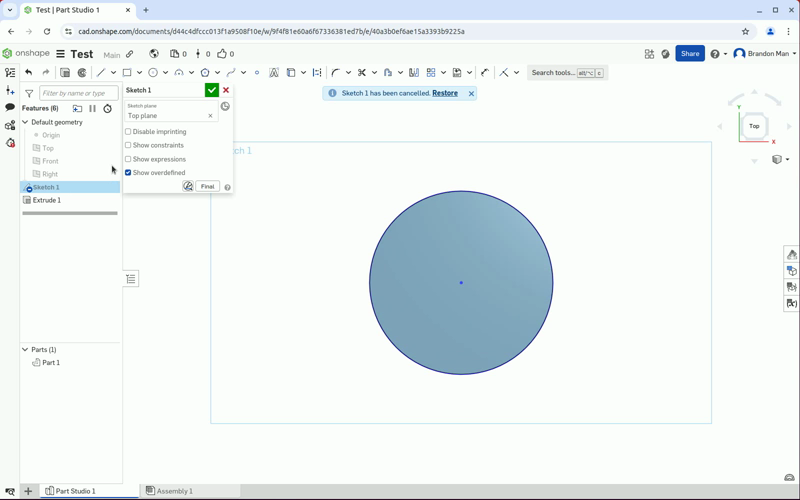
mouse_move(229, 92)
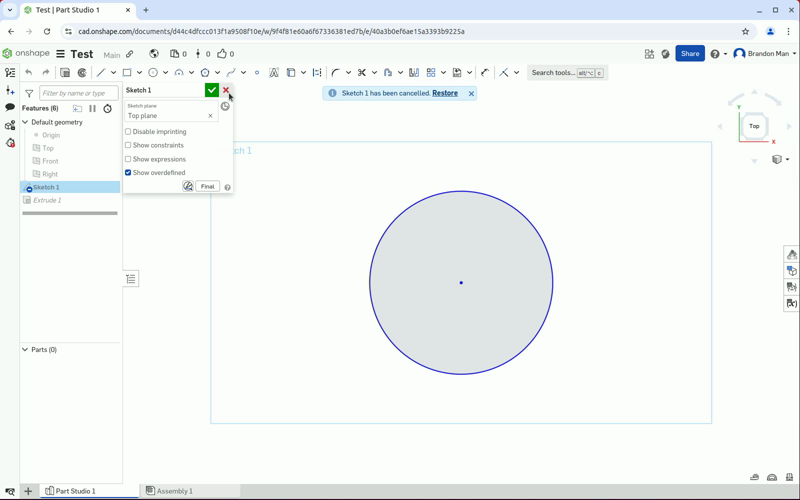
click(229, 92)
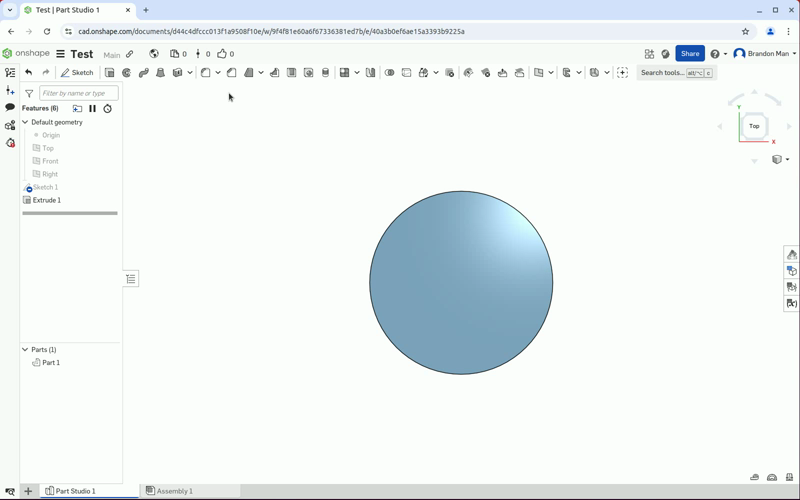
mouse_move(541, 75)
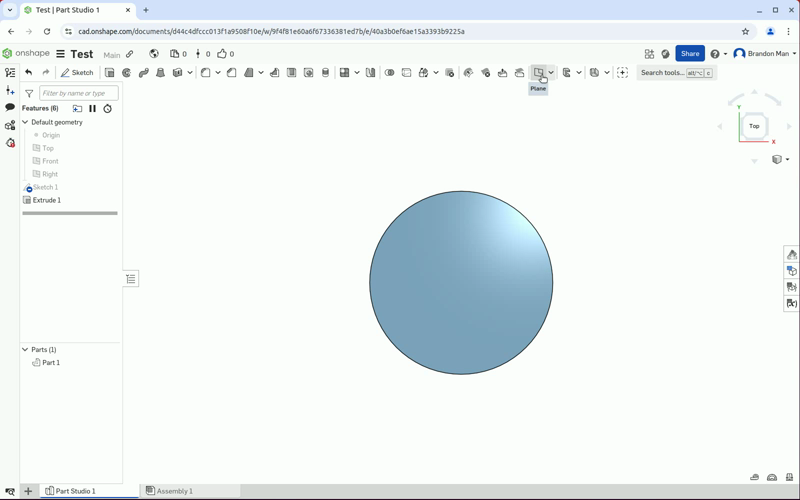
click(541, 75)
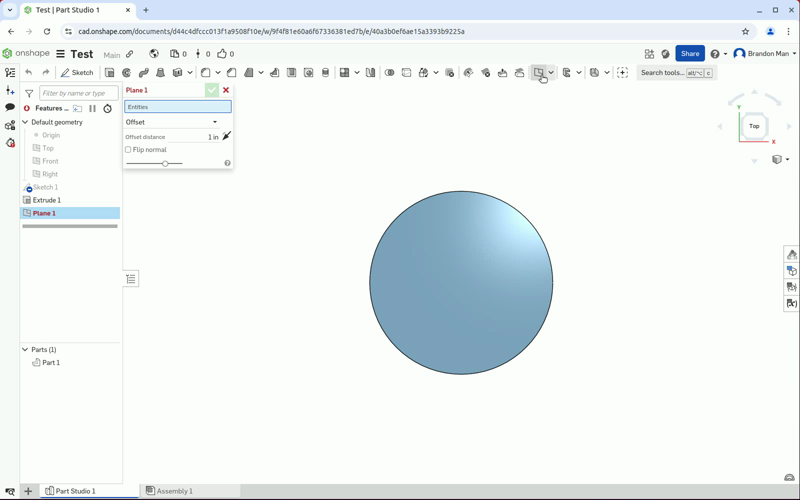
mouse_move(73, 150)
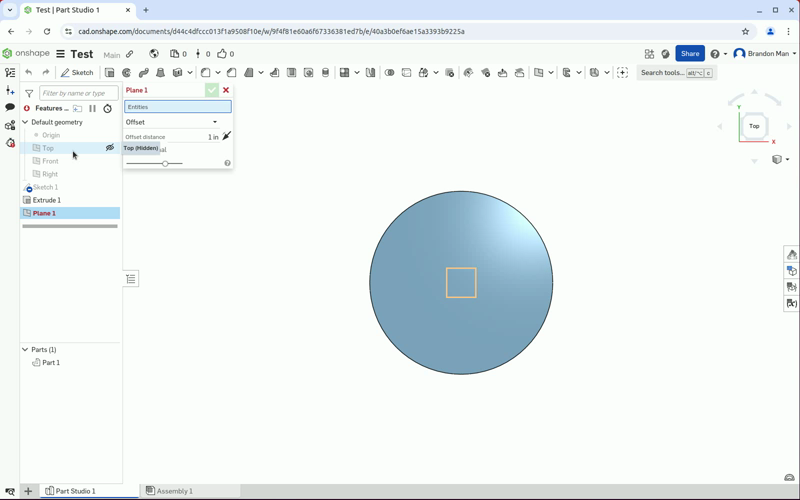
click(73, 150)
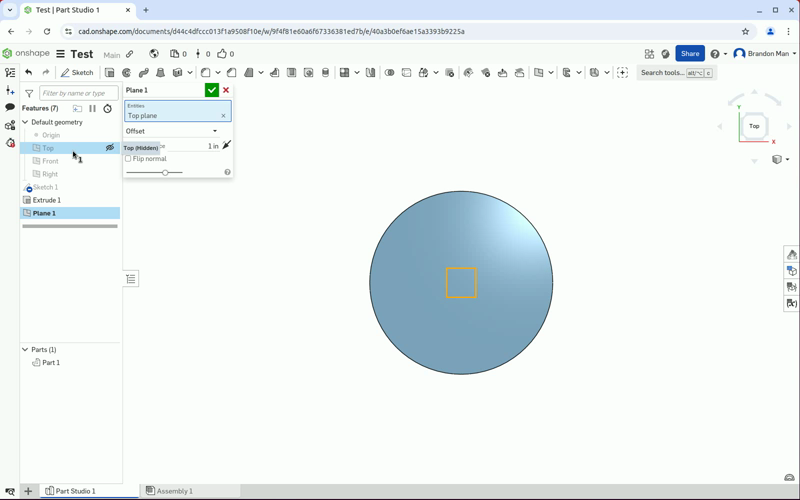
key(tab, 2)
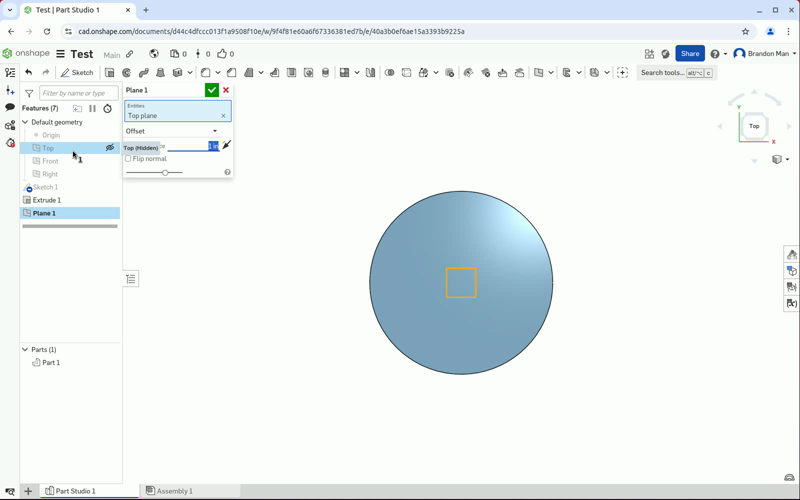
text(11.554)
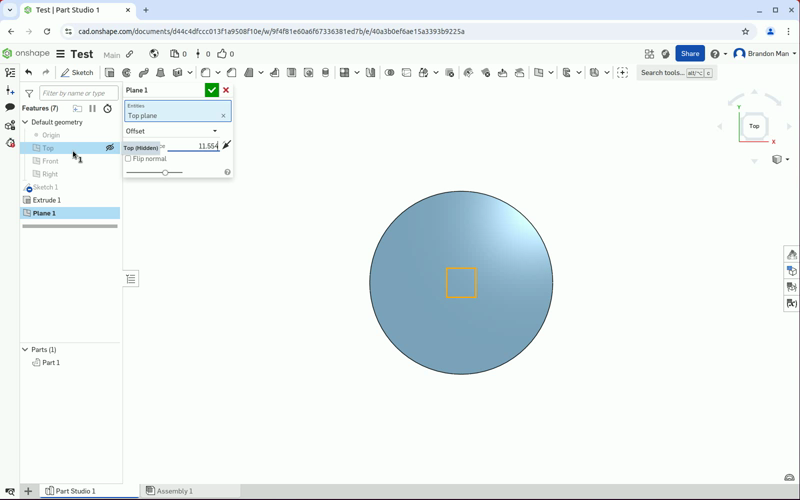
key(enter, 2)
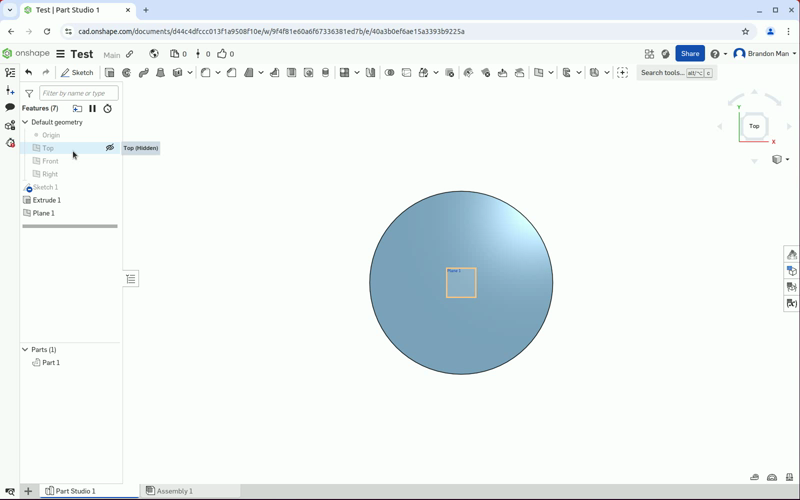
key(shift+s)
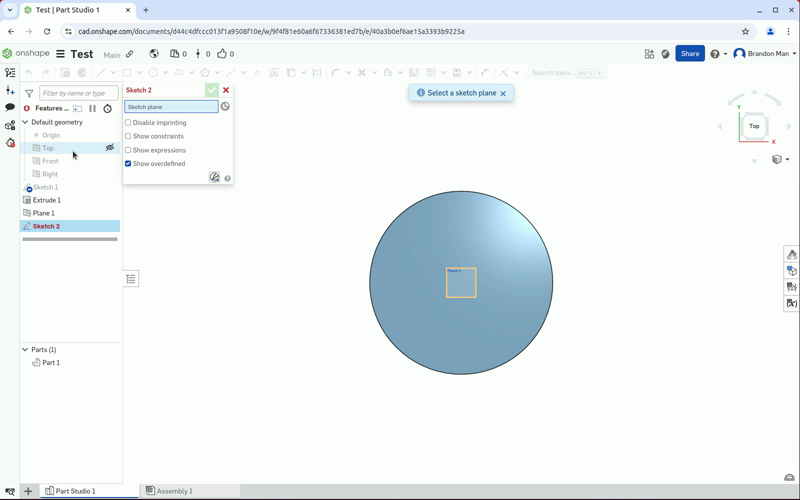
mouse_move(73, 215)
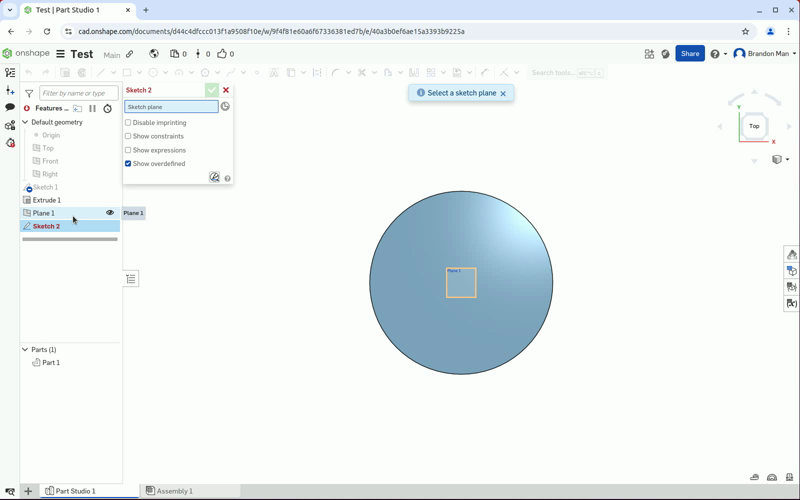
click(73, 215)
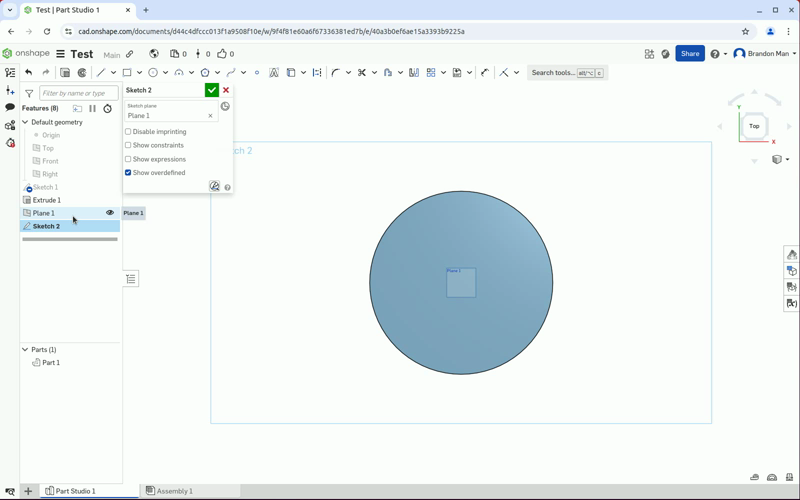
mouse_move(73, 352)
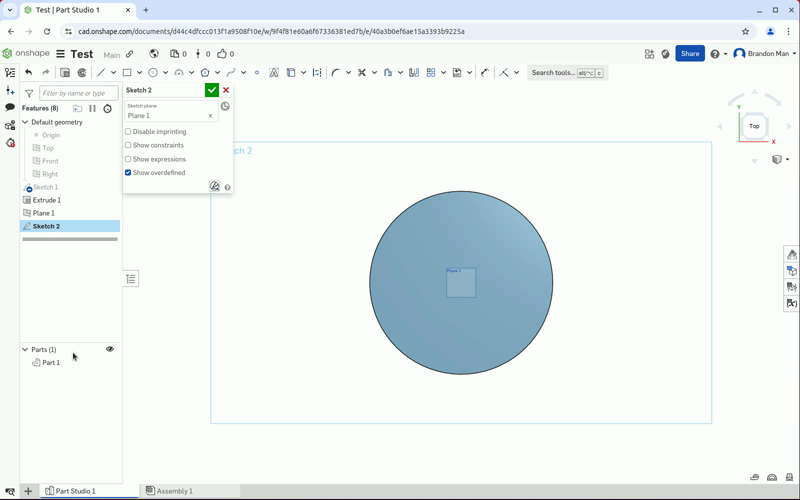
key(y)
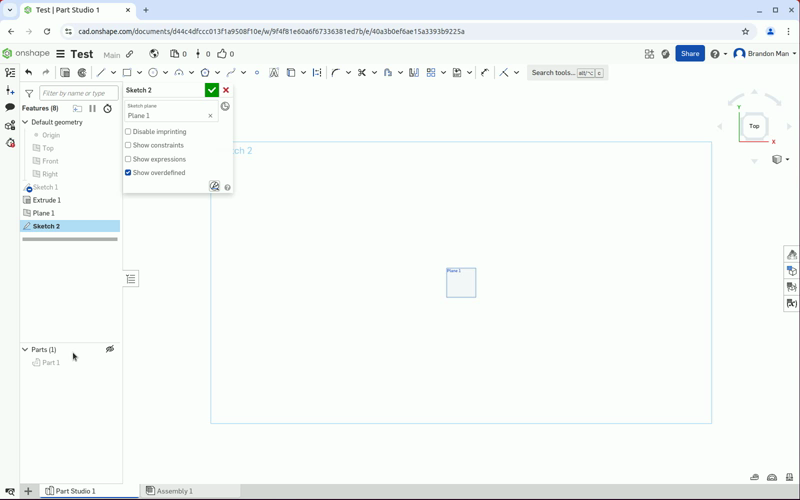
key(c)
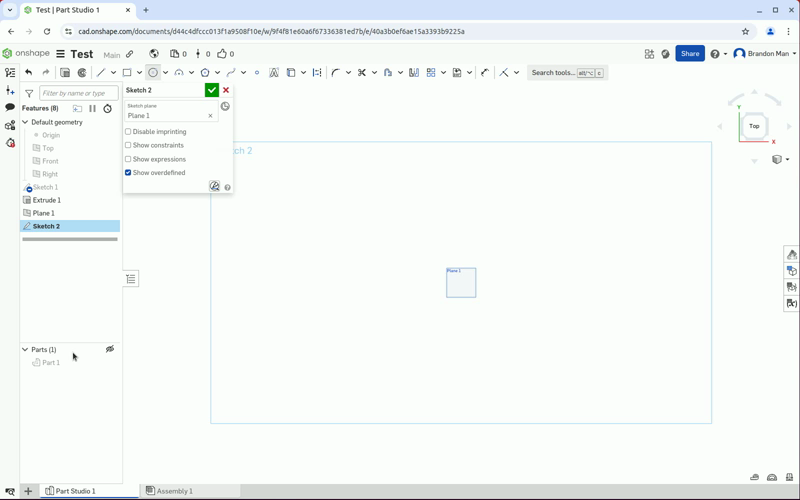
key_down(shift)
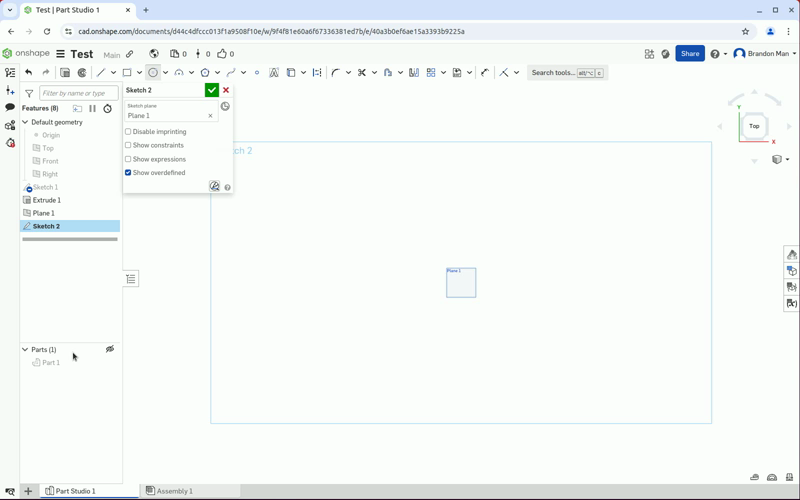
mouse_move(460, 282)
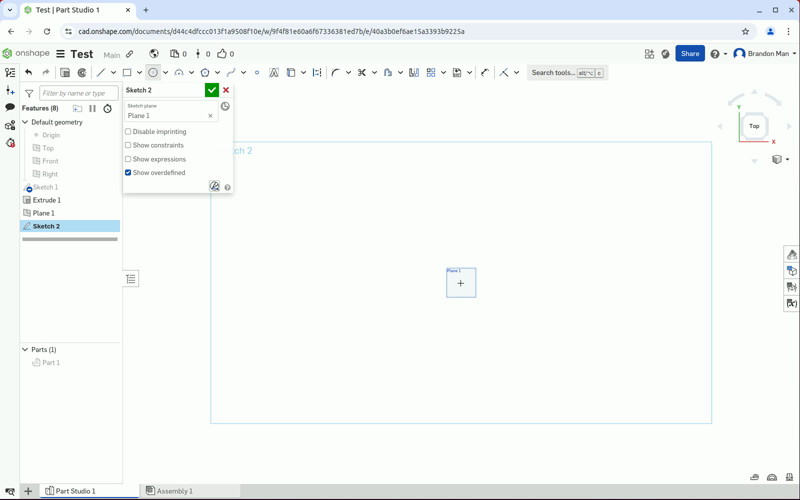
click(460, 282)
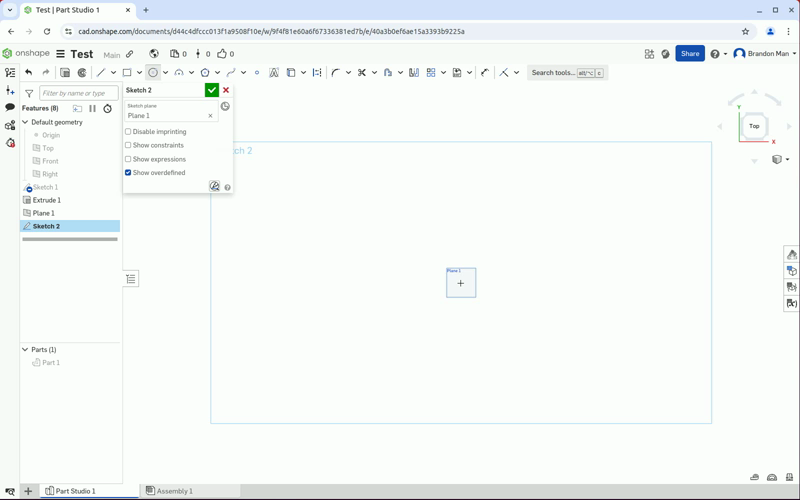
key_up(shift)
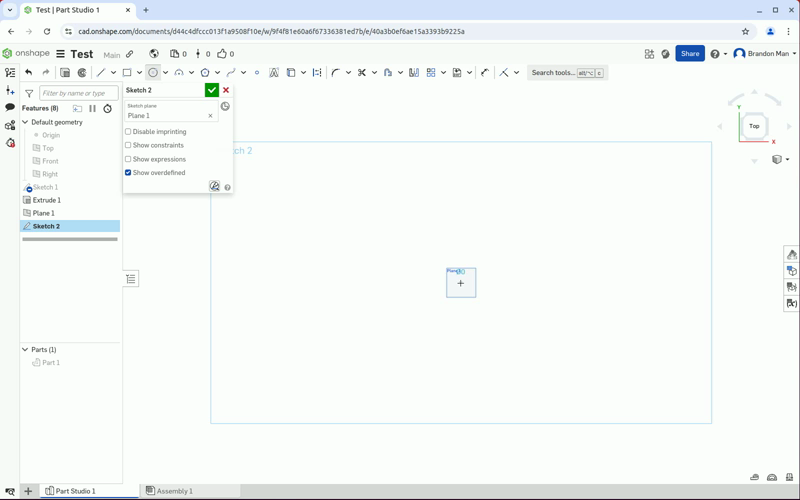
mouse_move(546, 282)
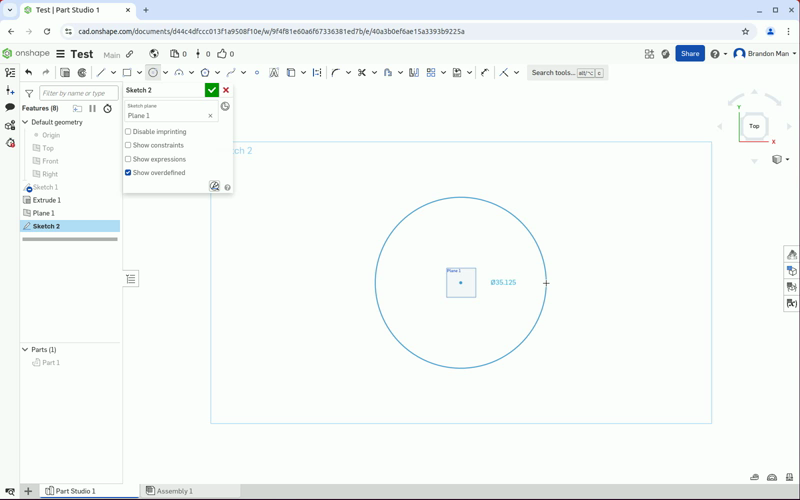
click(546, 282)
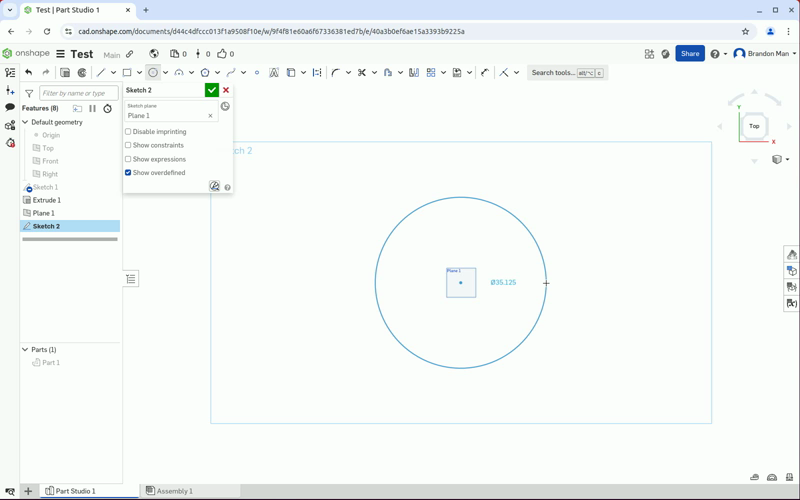
key(esc)
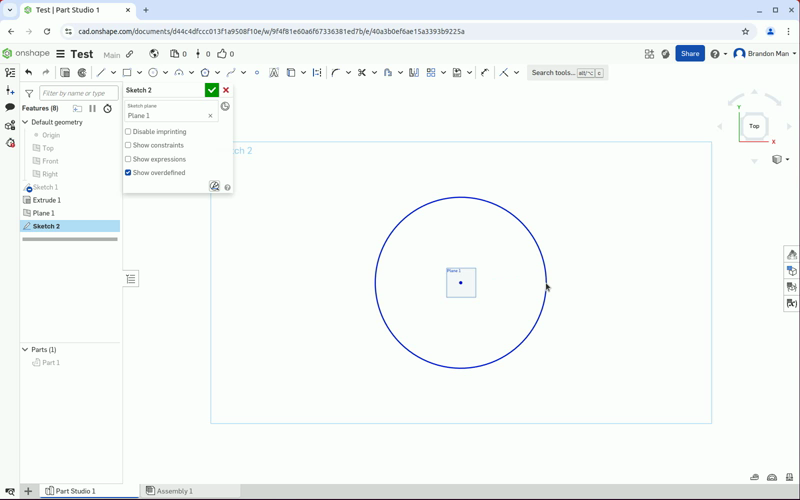
mouse_move(419, 264)
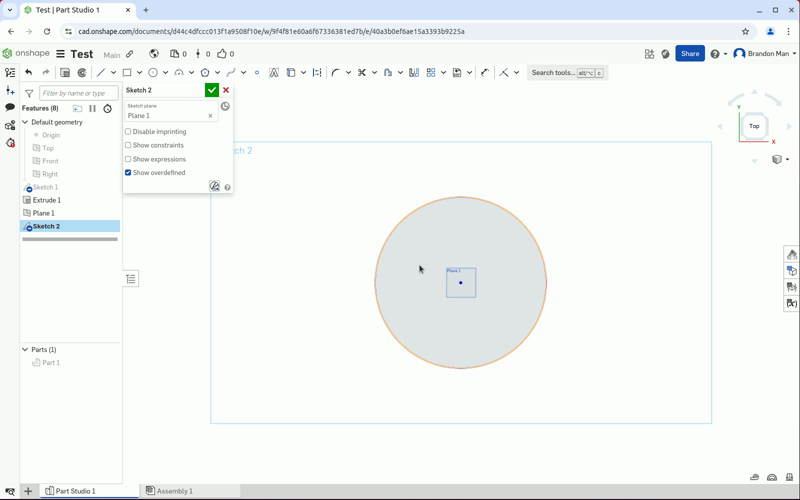
click(419, 264)
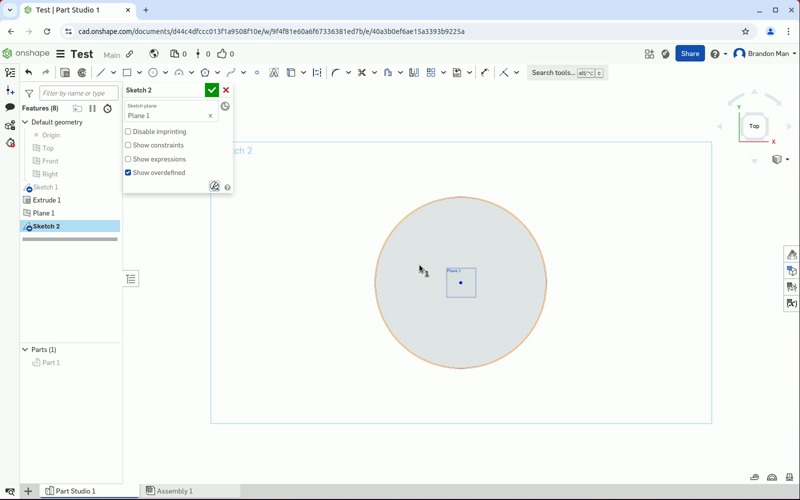
mouse_move(73, 352)
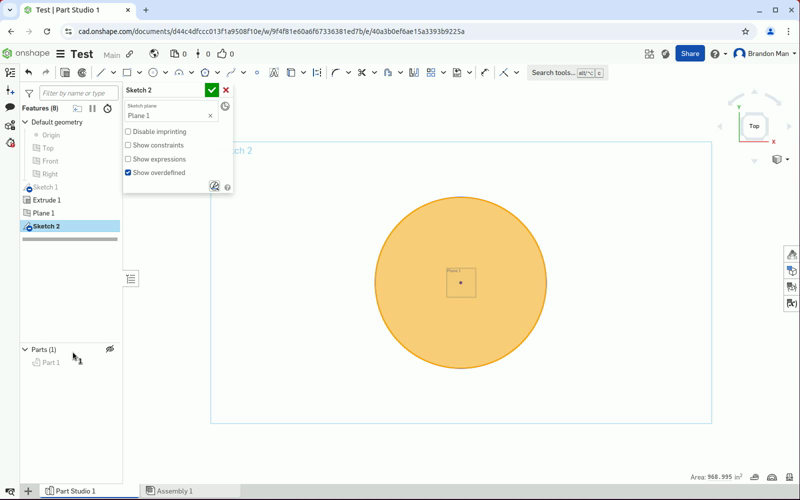
key(shift+y)
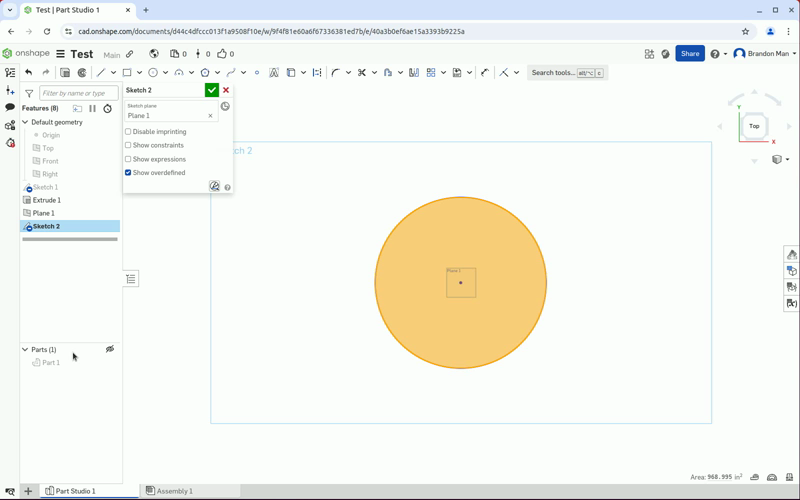
key(shift+e)
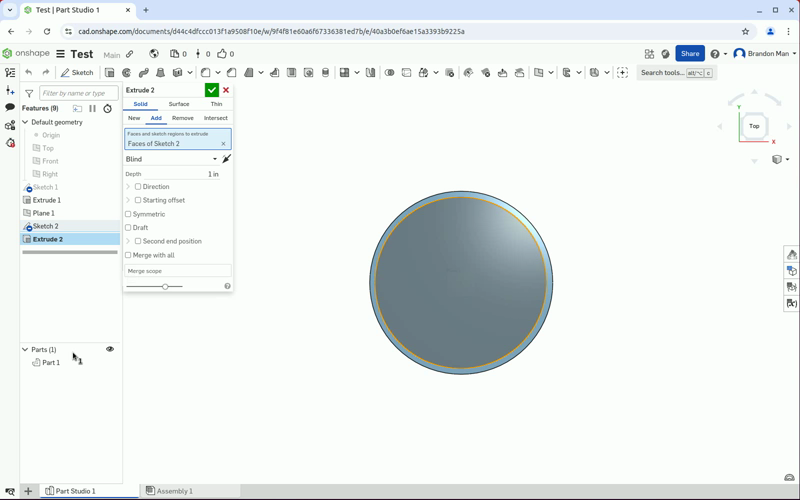
mouse_move(143, 106)
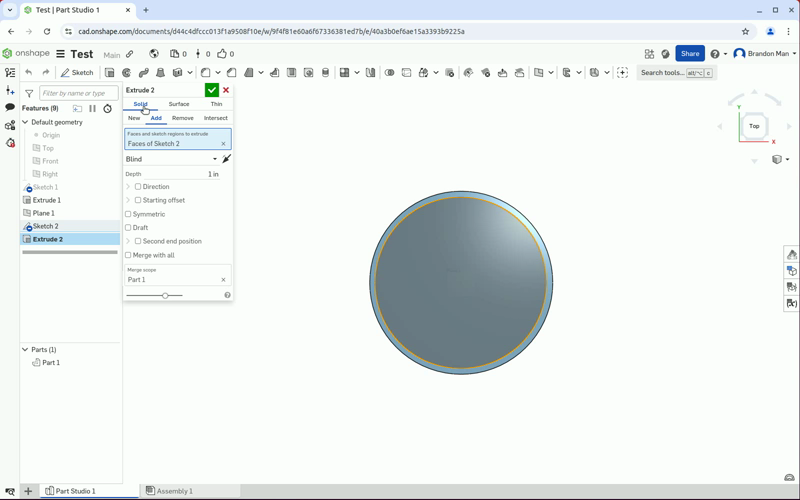
click(143, 106)
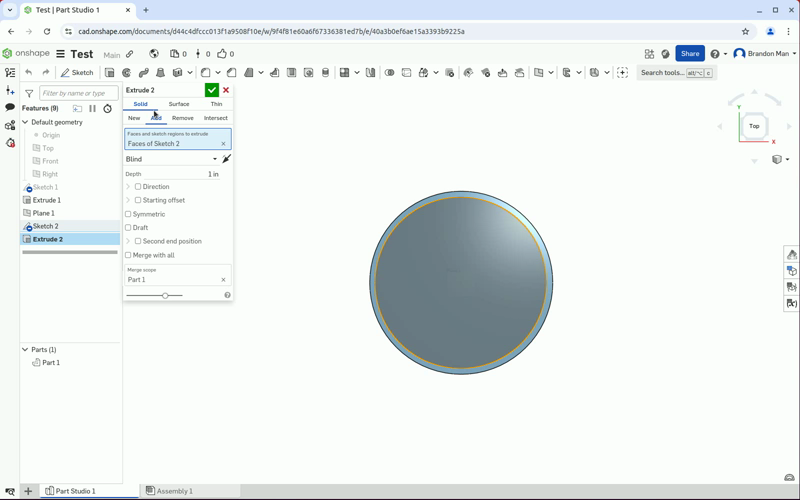
mouse_move(186, 120)
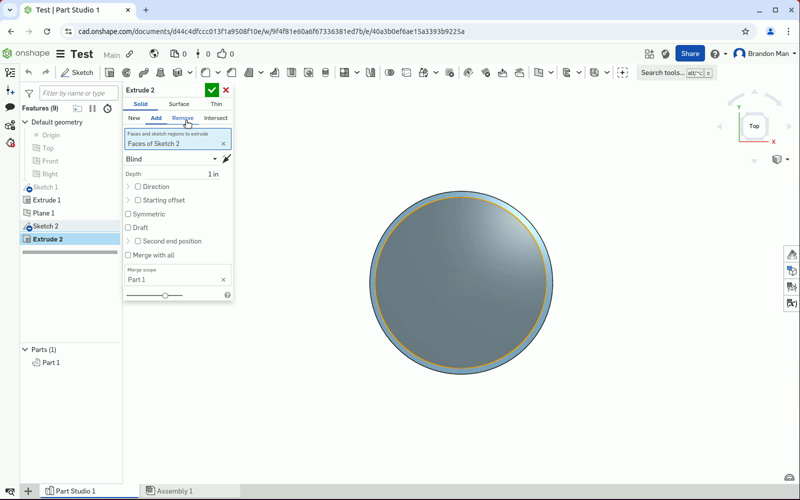
click(186, 120)
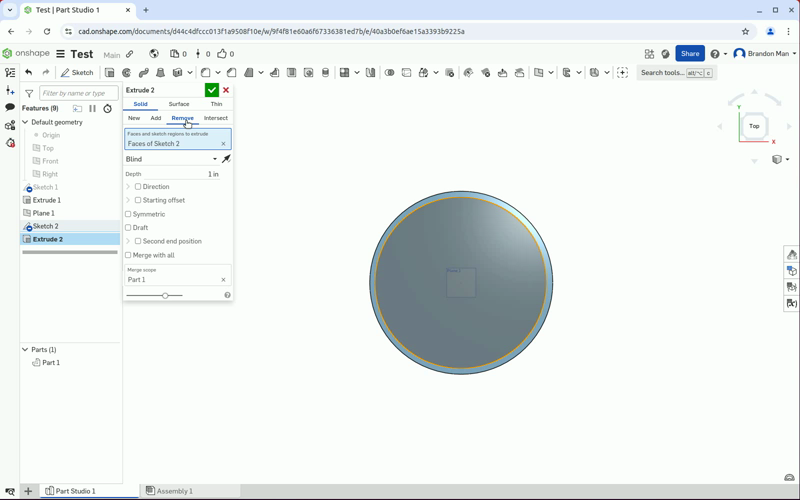
key(tab, 4)
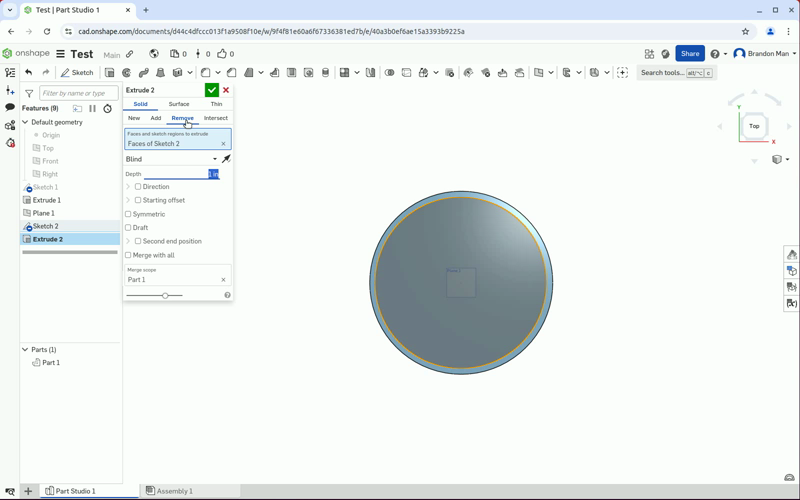
text(10.351)
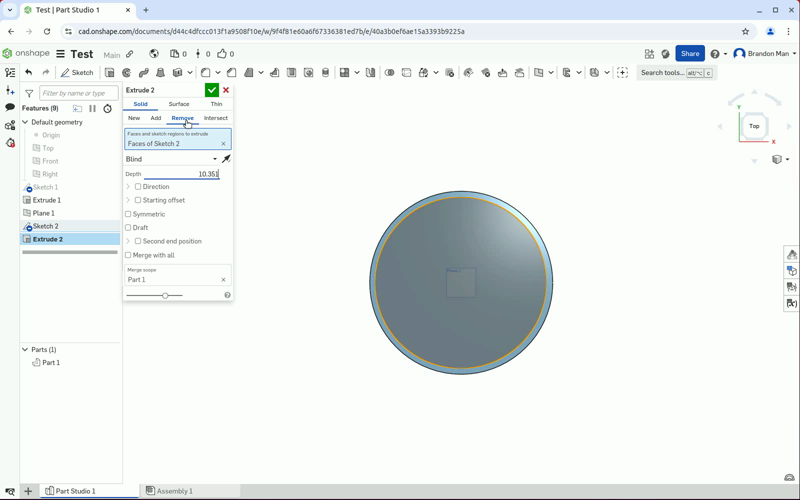
key(tab, 6)
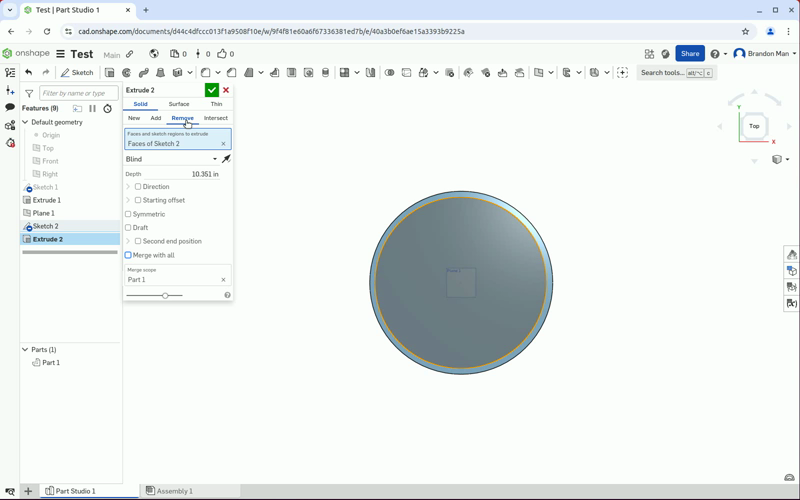
key(space)
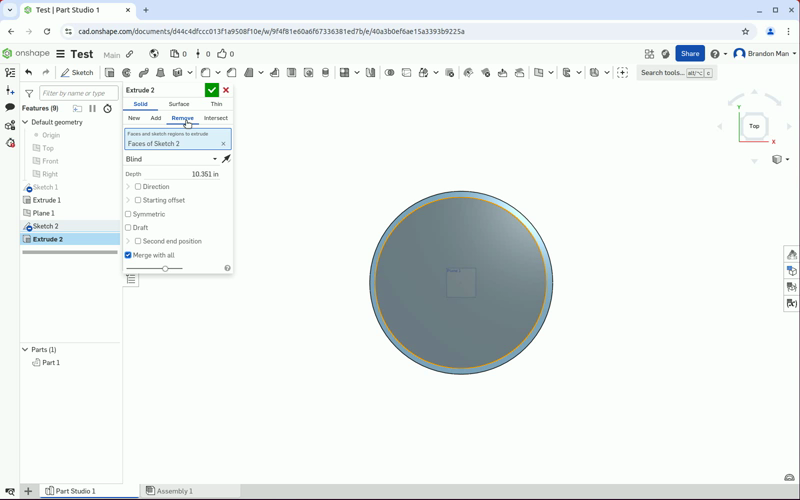
key(enter)
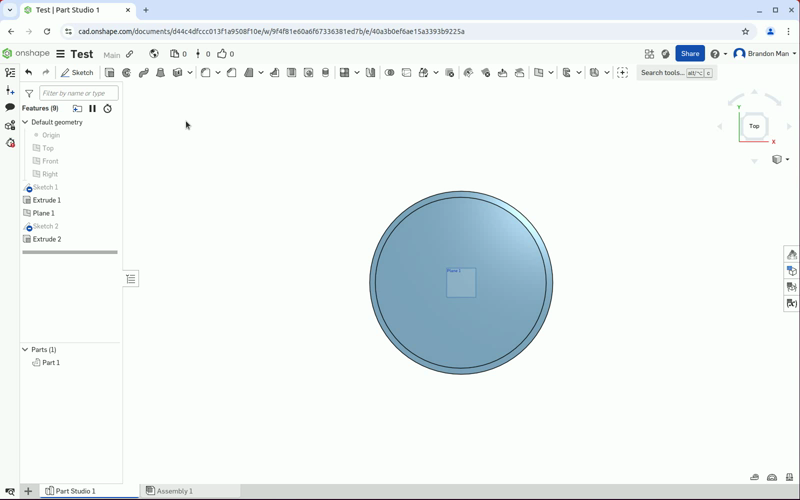
key(shift+h)
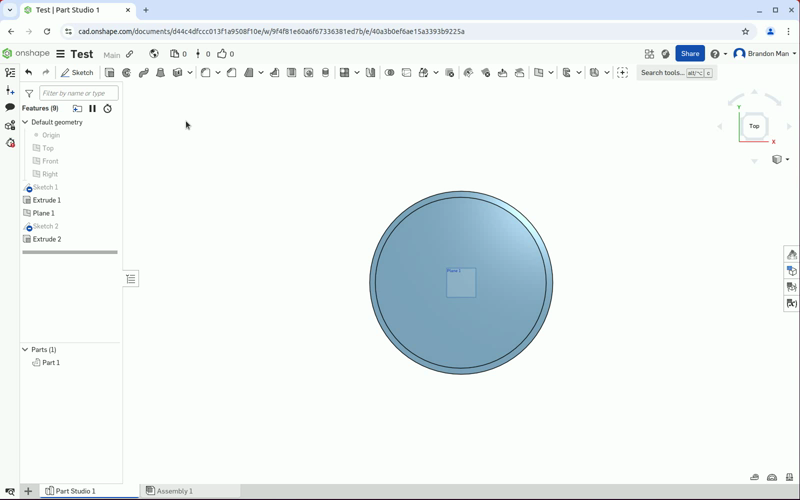
key(shift+h)
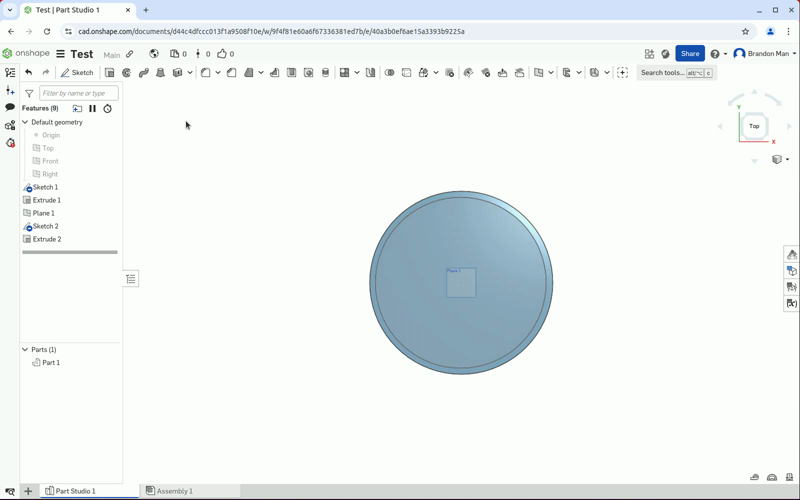
key(shift+7)
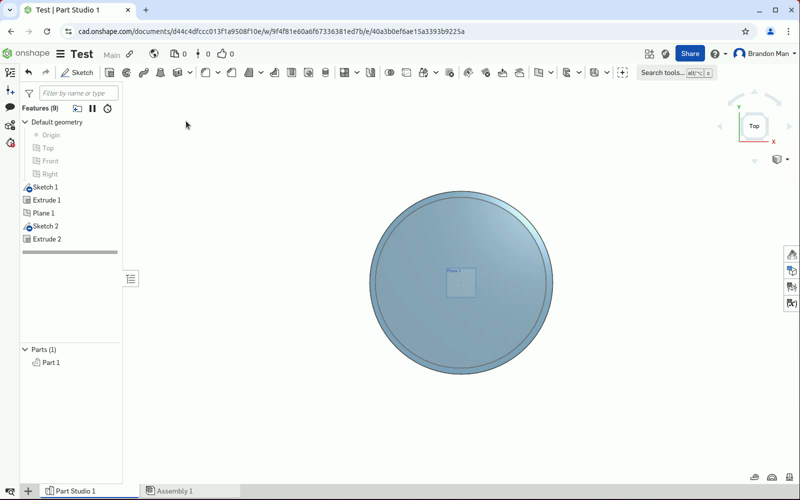
key(up, 3)
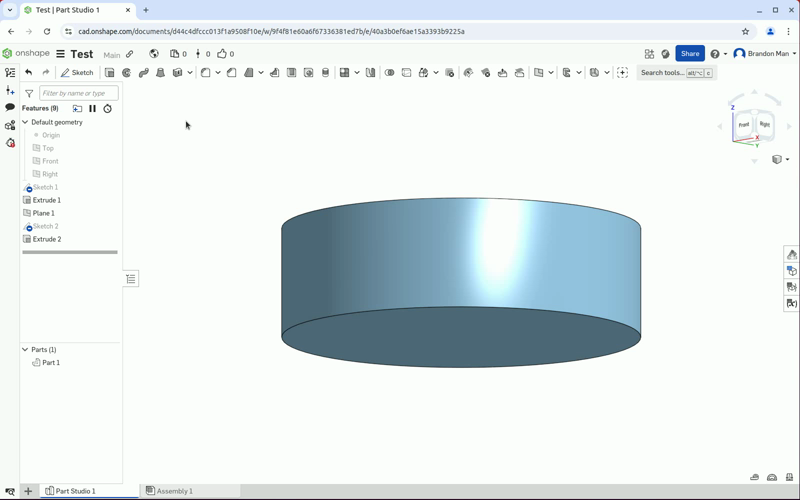
key(left, 3)
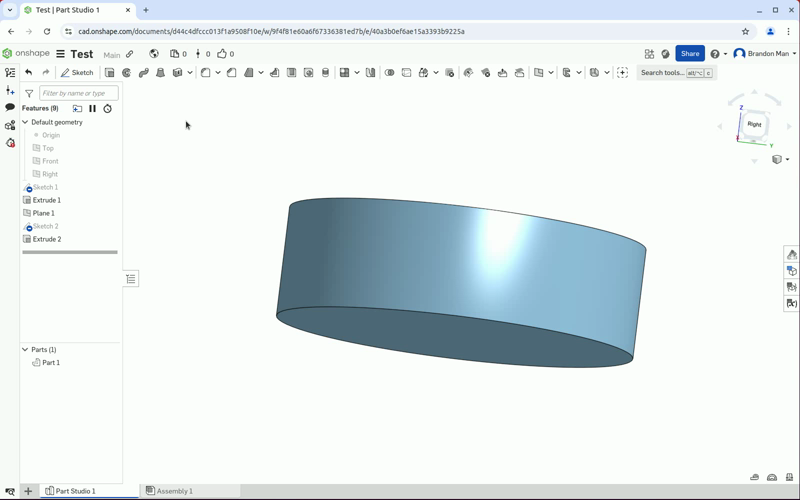
key(right, 3)
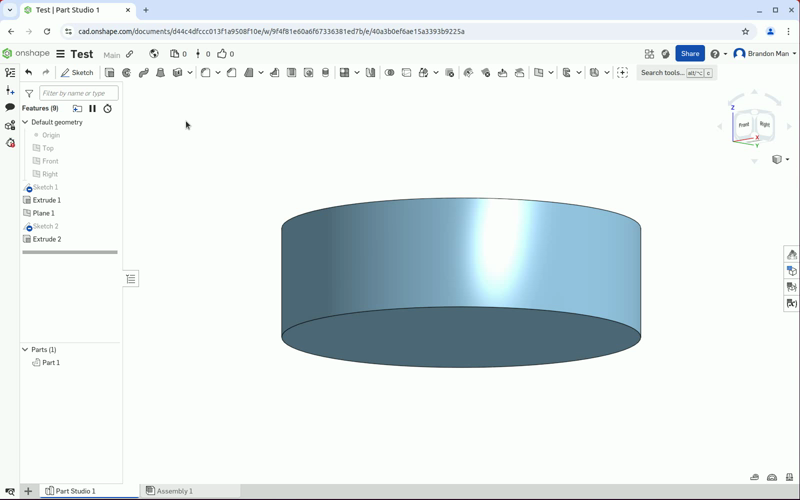
key(down, 3)
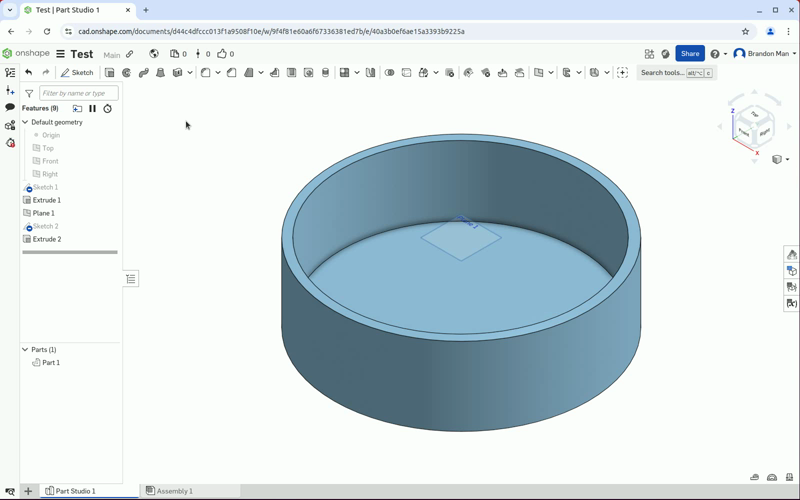
mouse_move(73, 189)
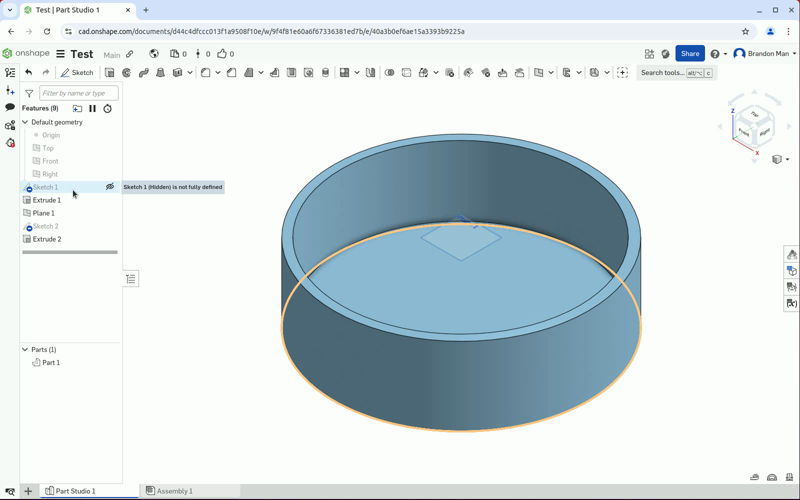
click(73, 189)